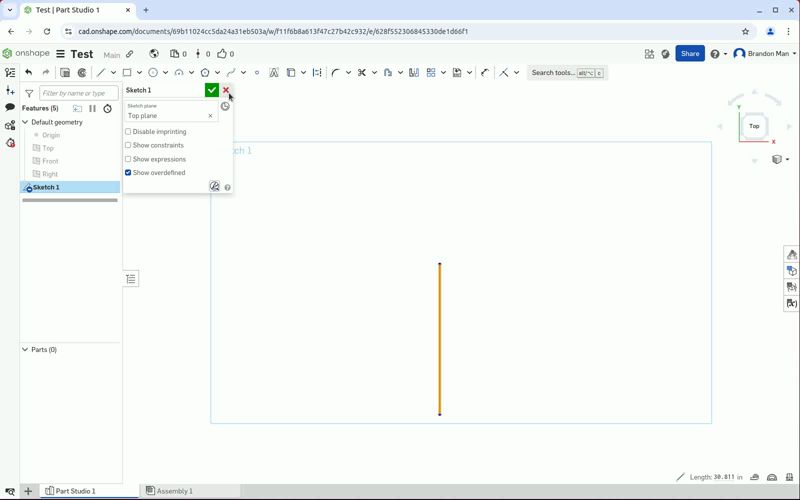
key(shift+h)
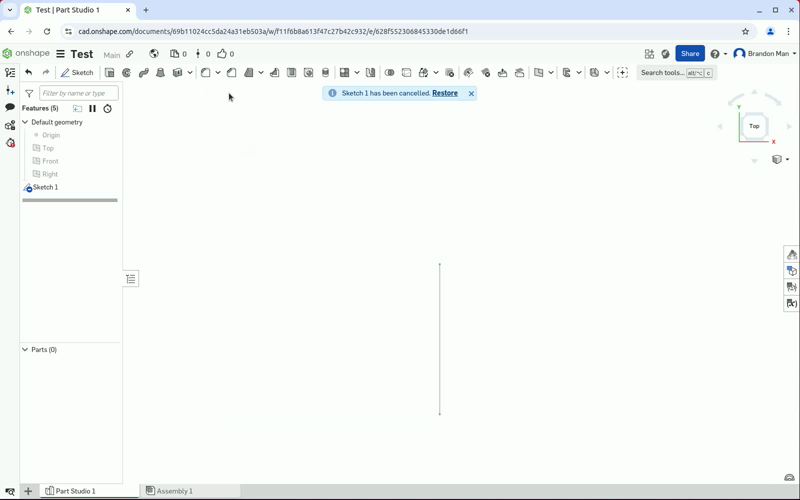
key(shift+s)
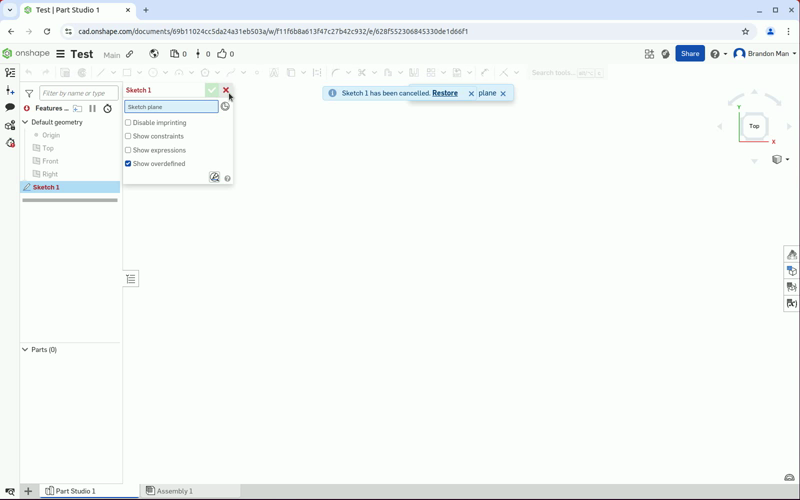
mouse_move(73, 150)
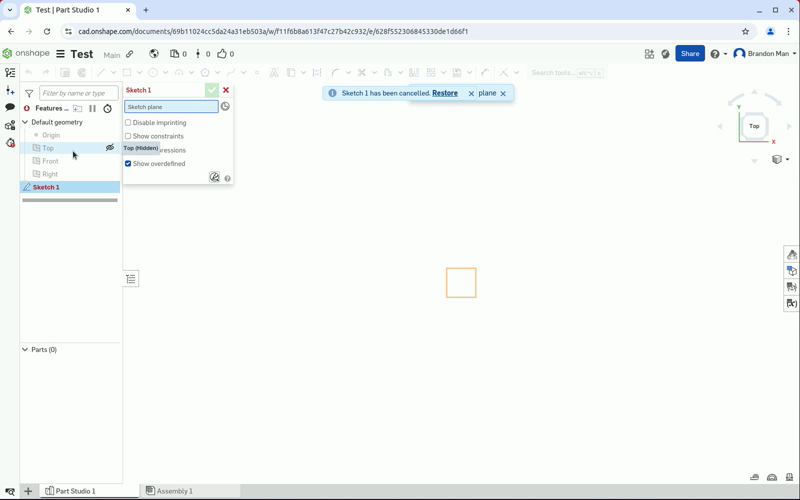
click(73, 150)
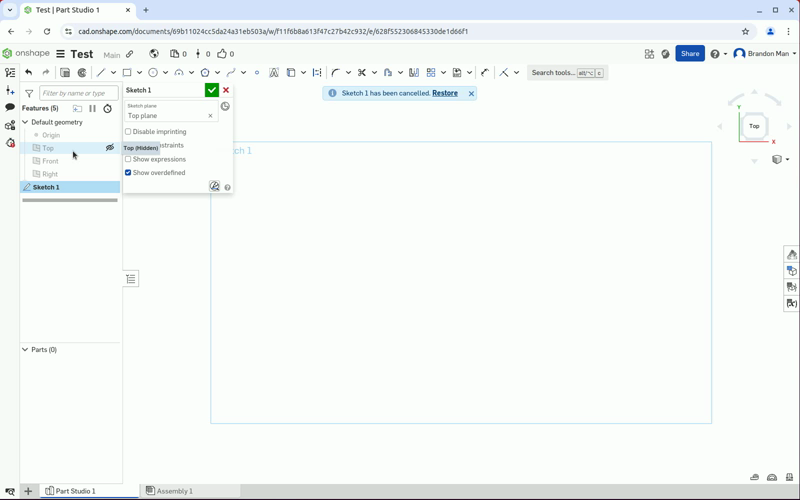
mouse_move(73, 352)
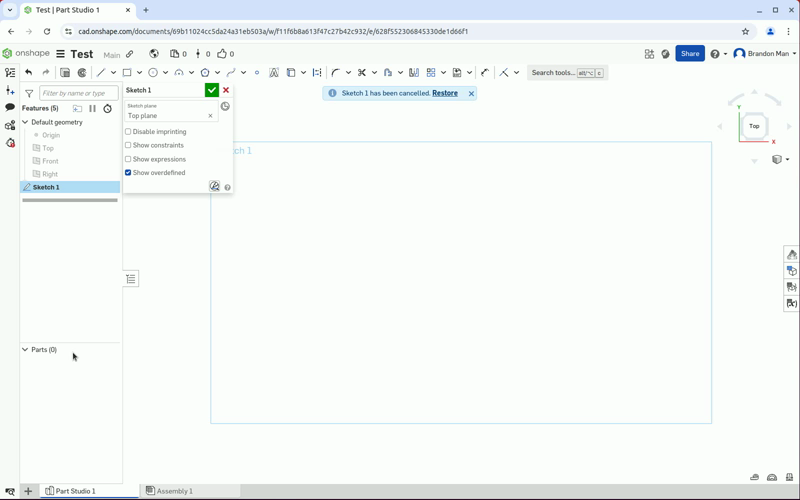
key(y)
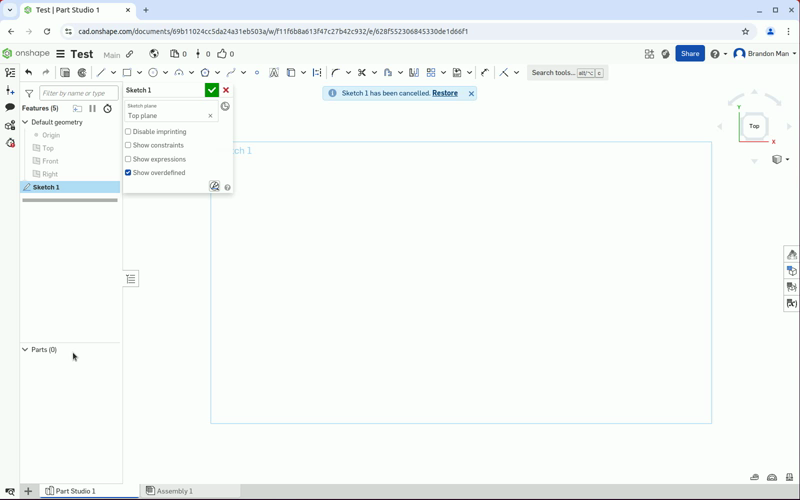
key(c)
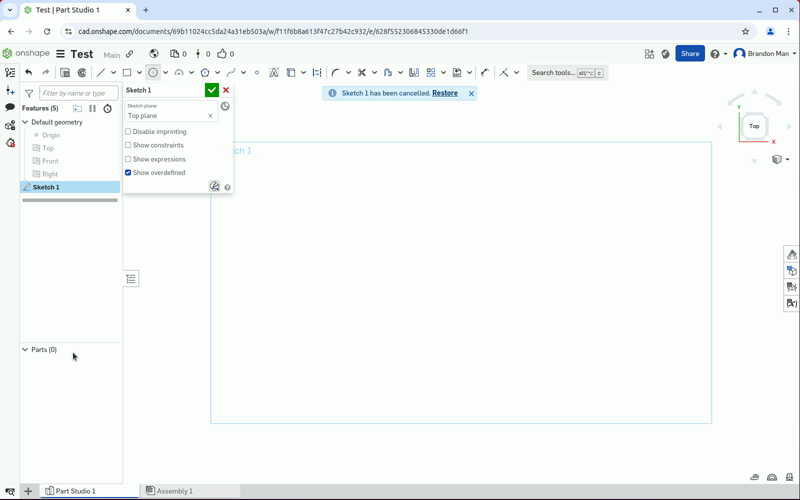
key_down(shift)
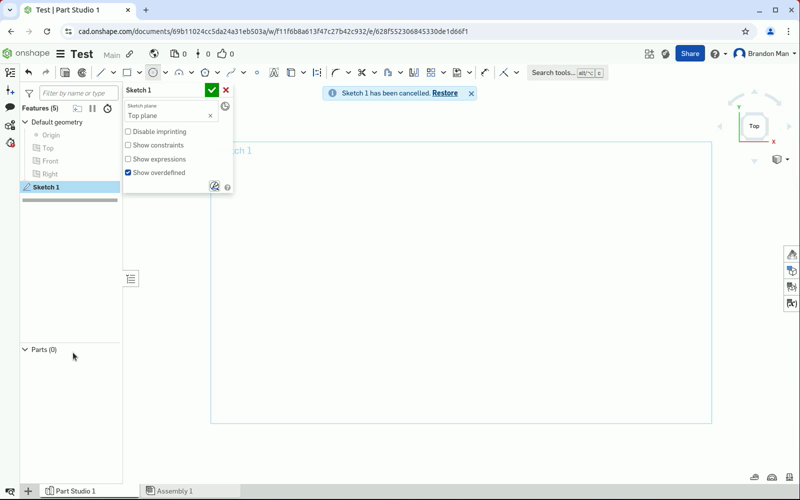
mouse_move(461, 282)
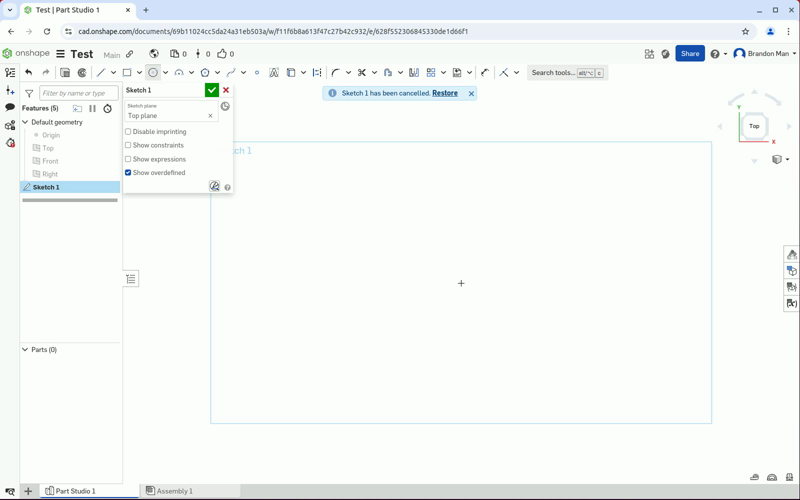
click(461, 282)
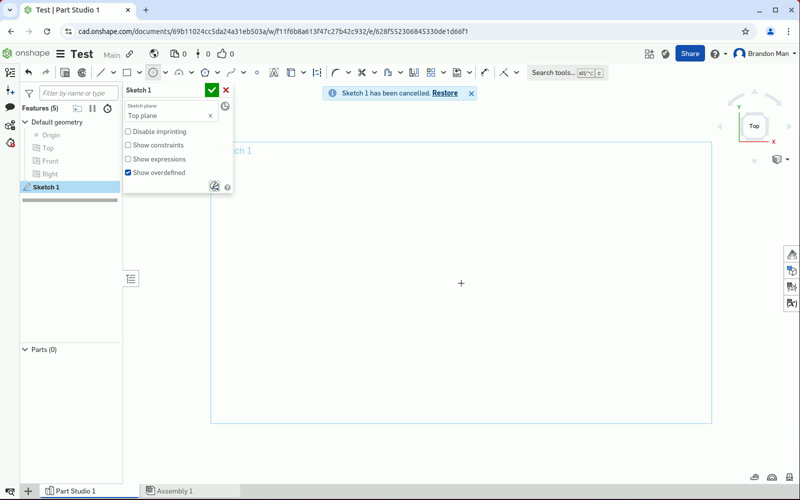
key_up(shift)
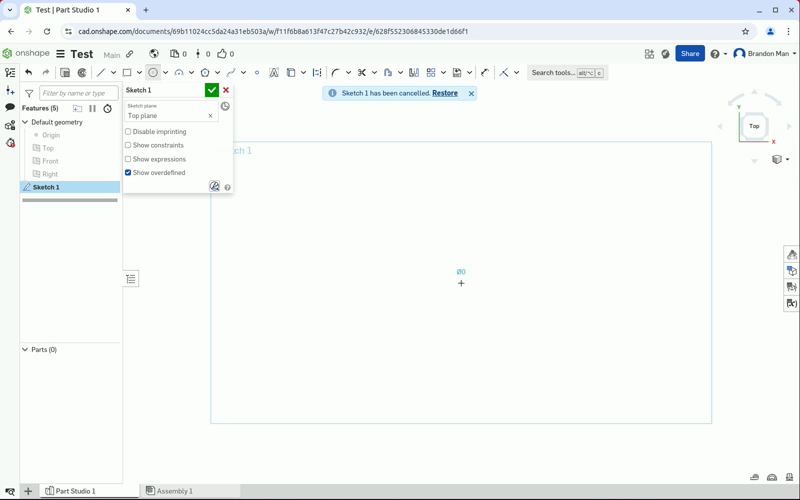
mouse_move(518, 282)
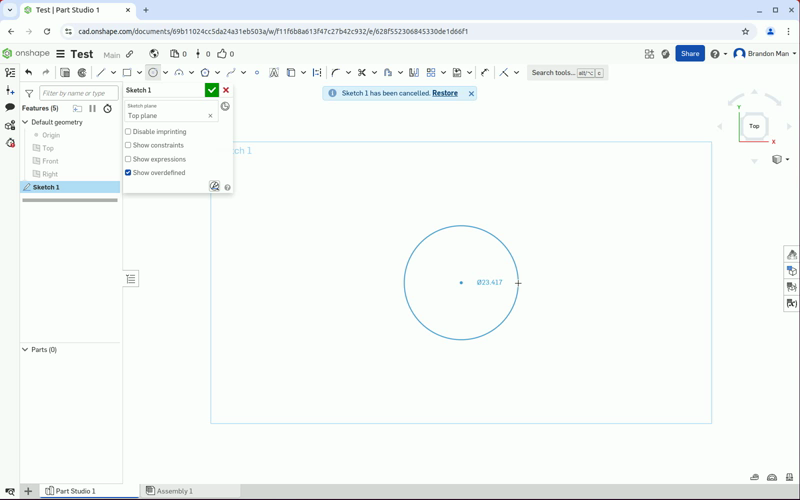
click(518, 282)
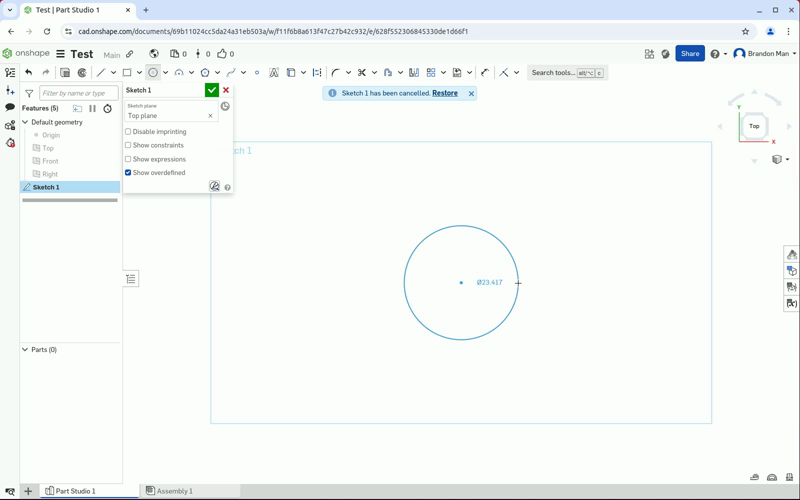
key(esc)
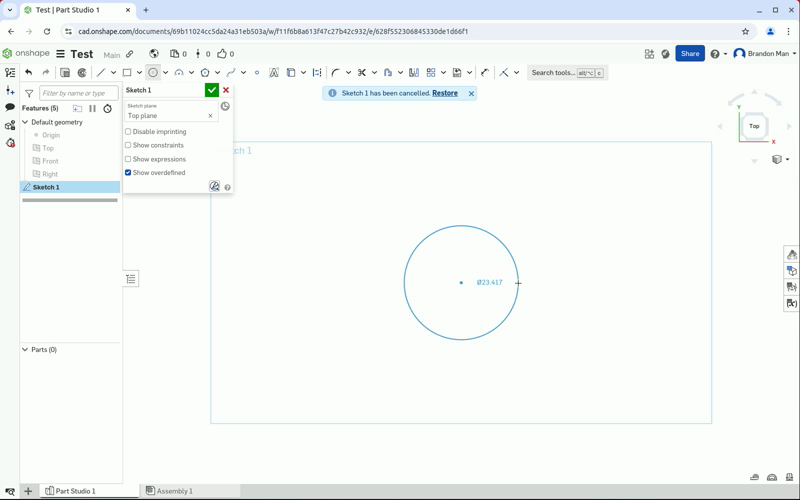
mouse_move(448, 268)
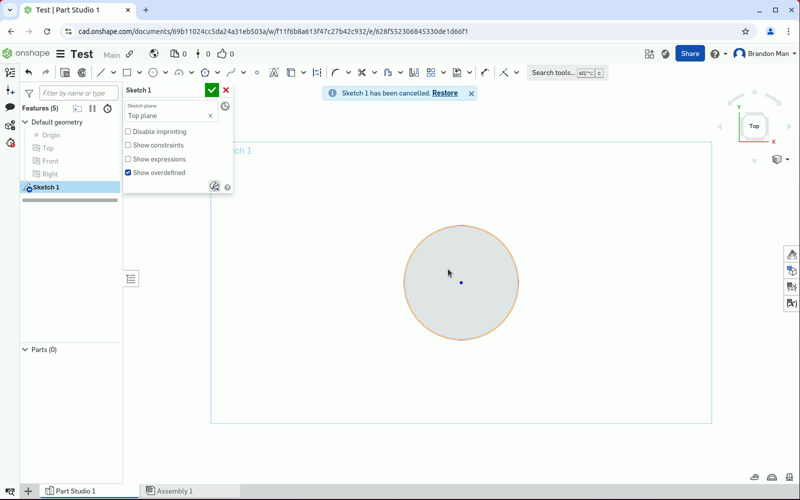
click(448, 268)
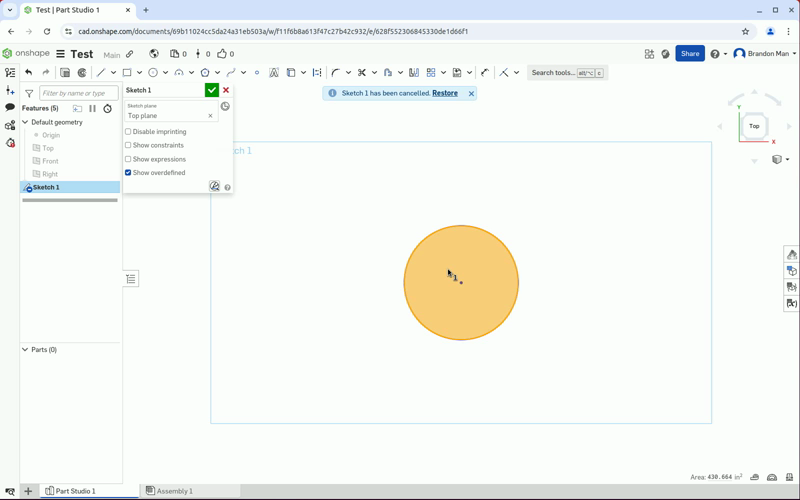
mouse_move(73, 352)
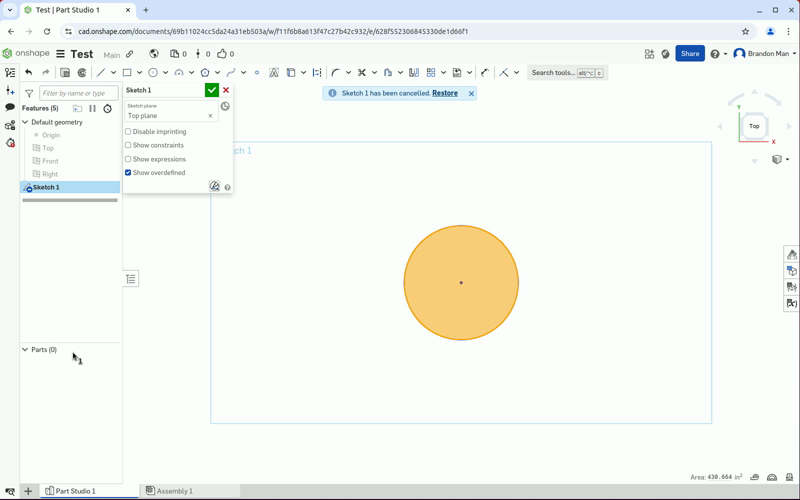
key(shift+y)
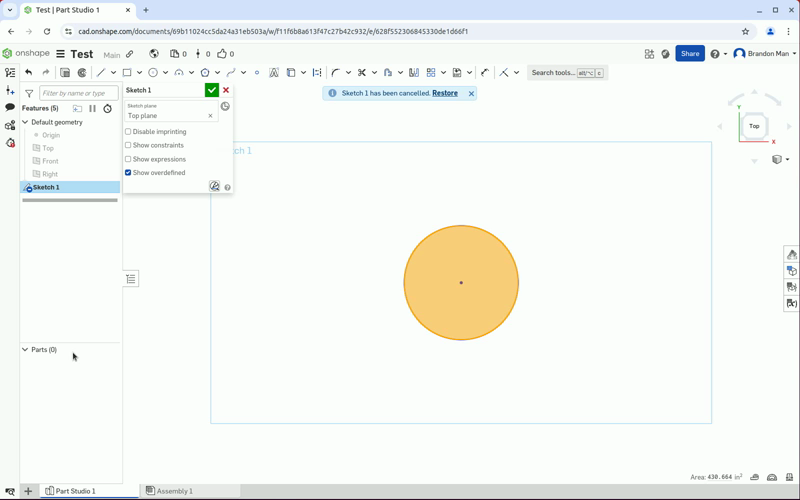
key(shift+e)
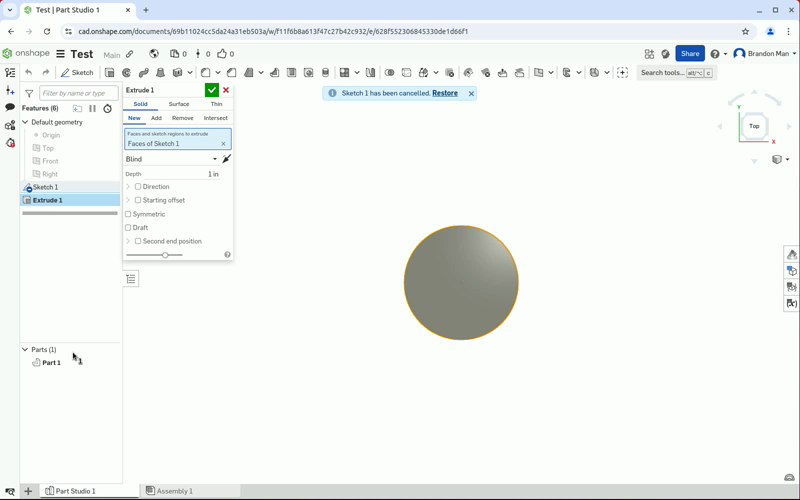
mouse_move(143, 106)
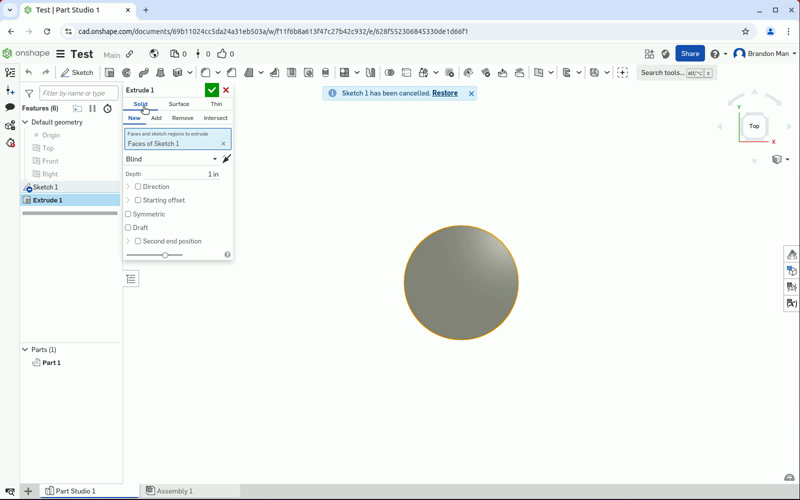
click(143, 106)
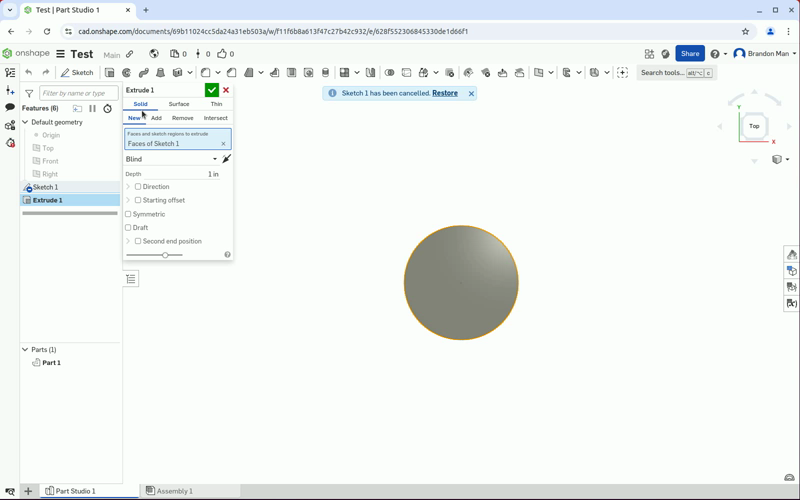
mouse_move(137, 120)
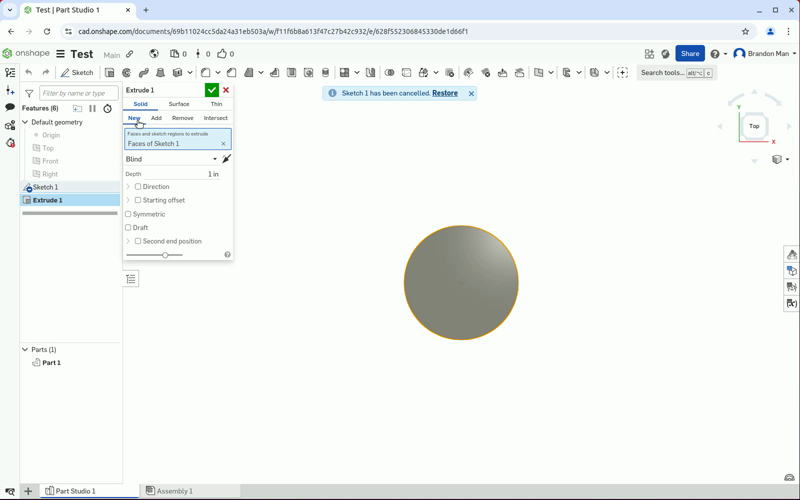
click(137, 120)
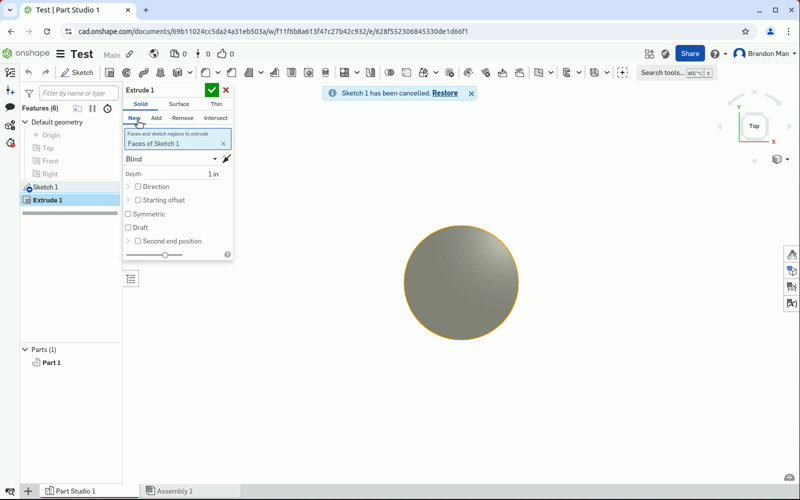
key(tab, 4)
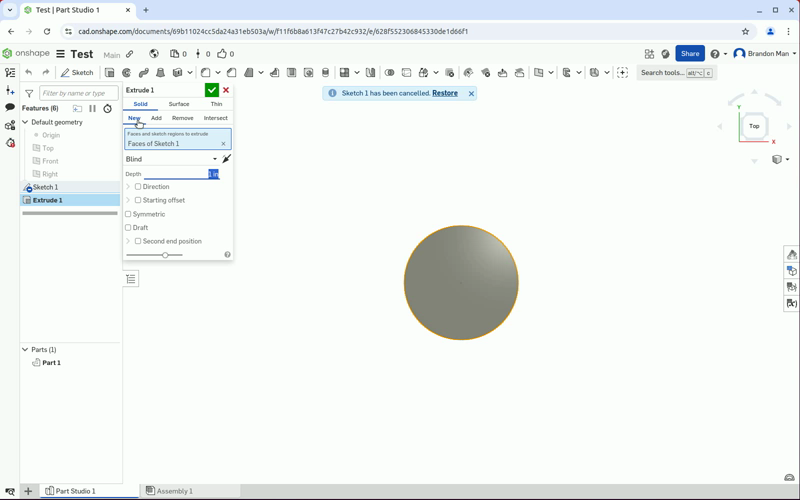
text(-23.108)
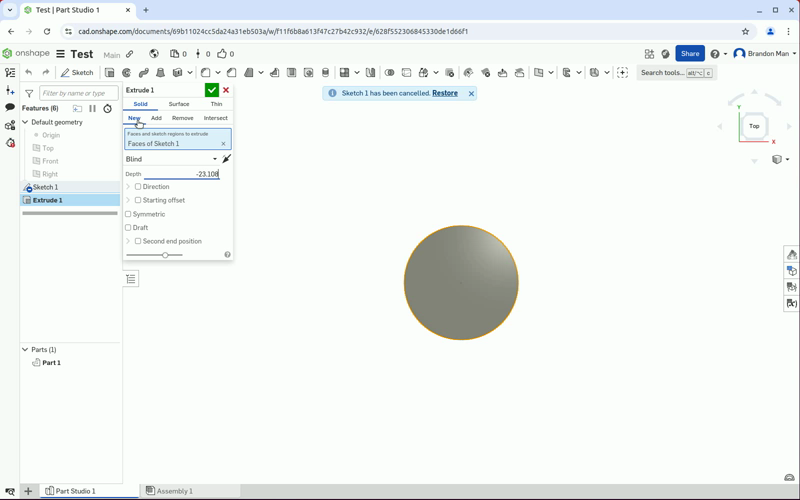
key(enter)
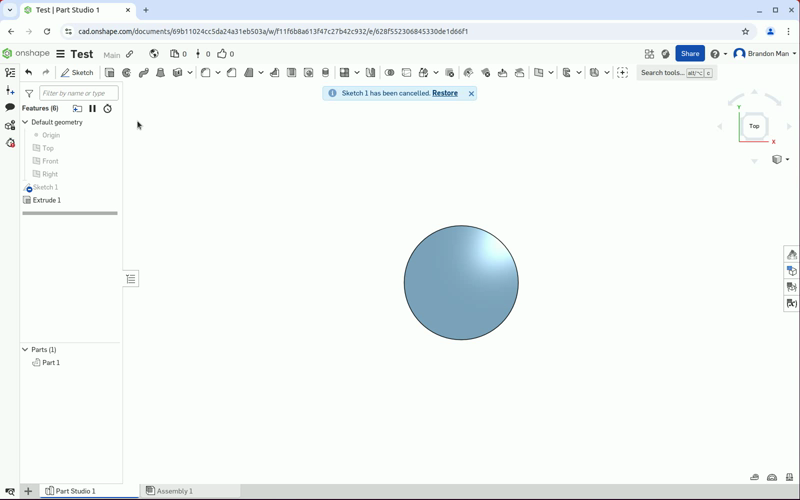
key(shift+h)
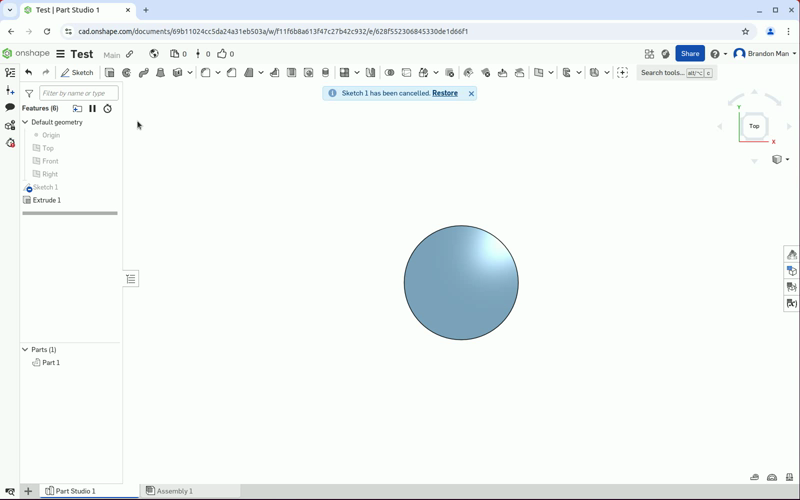
key(shift+h)
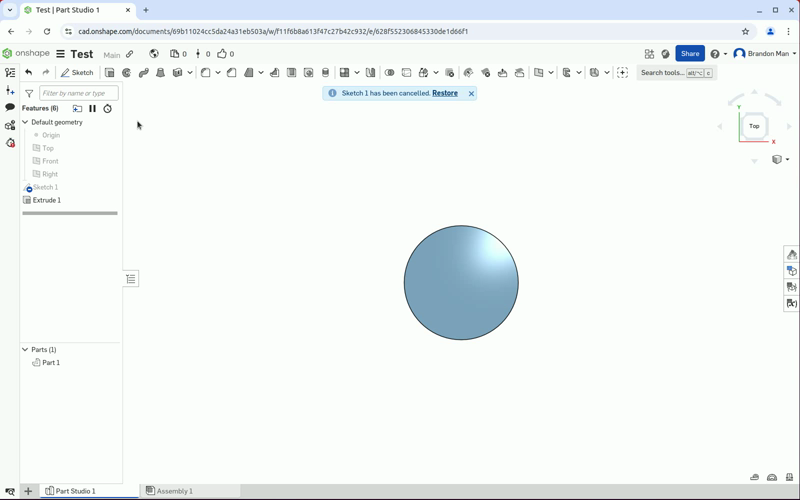
mouse_move(73, 189)
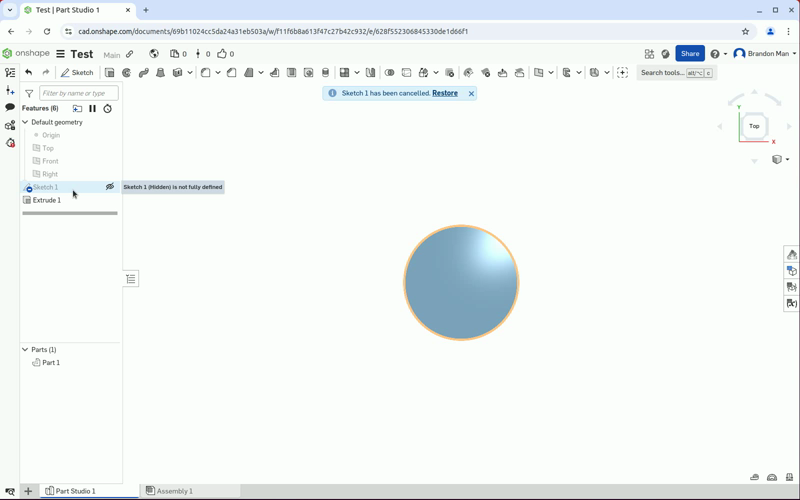
click(73, 189)
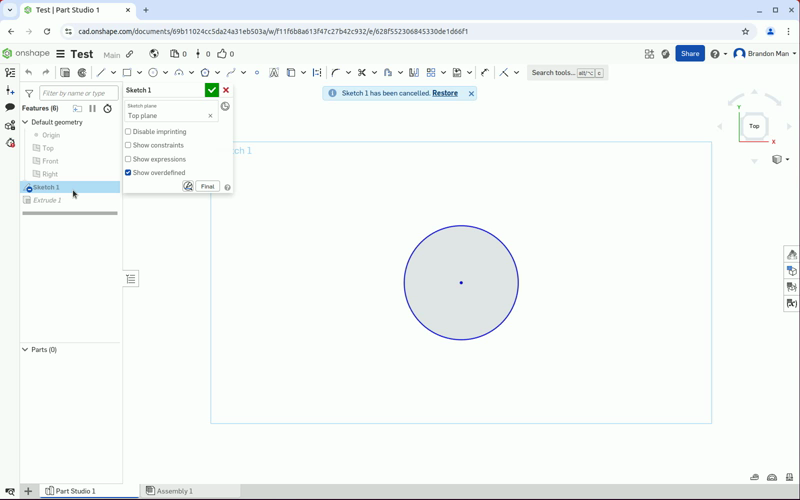
mouse_move(229, 92)
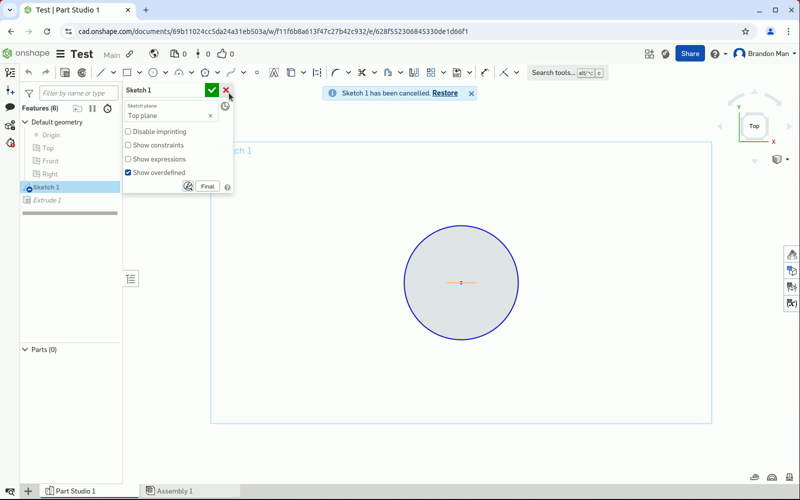
click(229, 92)
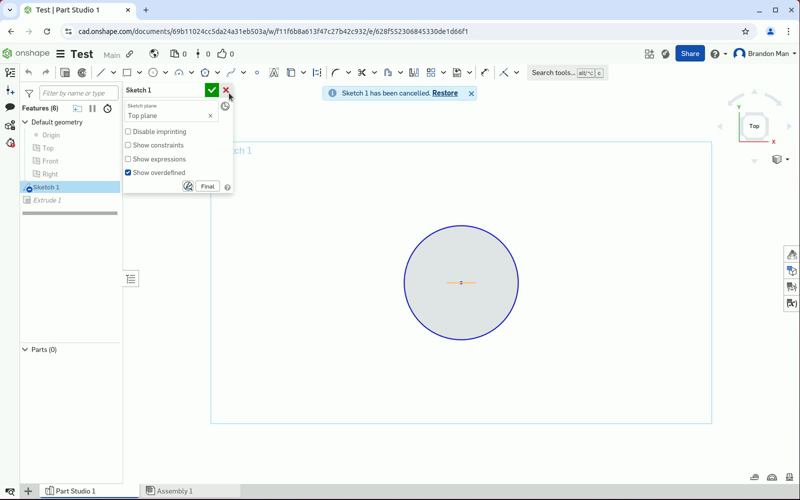
key(shift+s)
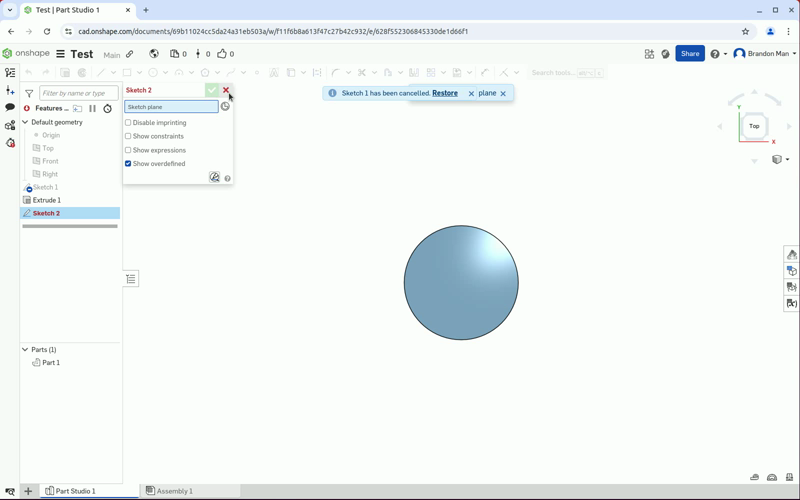
mouse_move(73, 150)
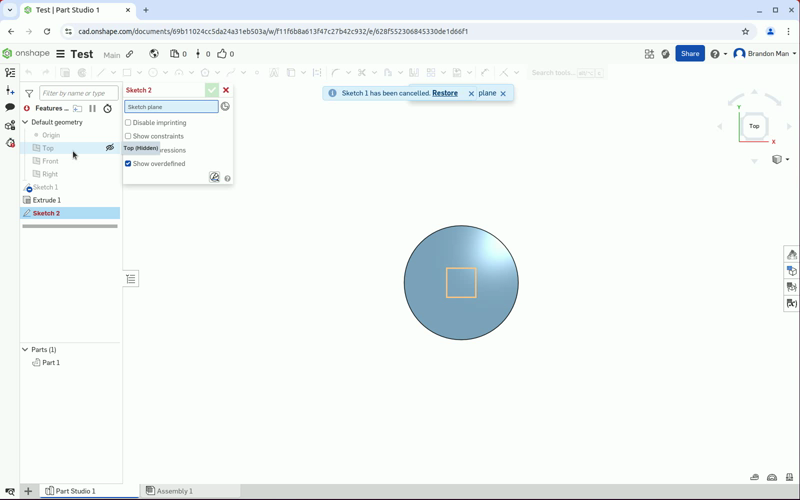
click(73, 150)
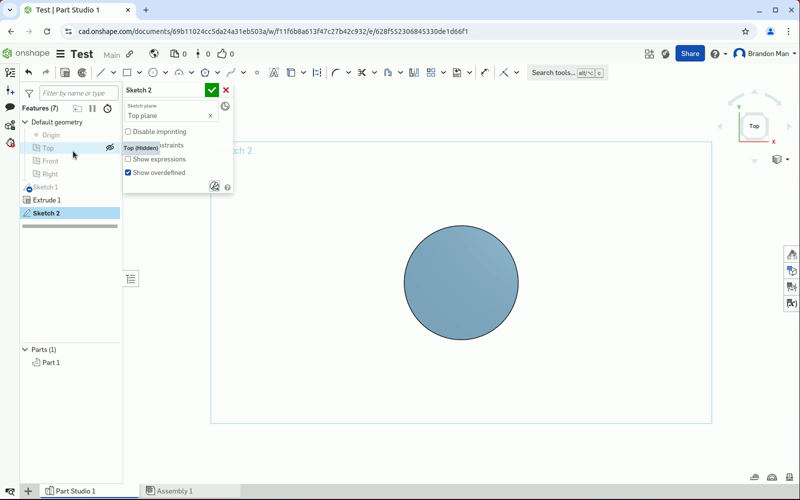
mouse_move(73, 352)
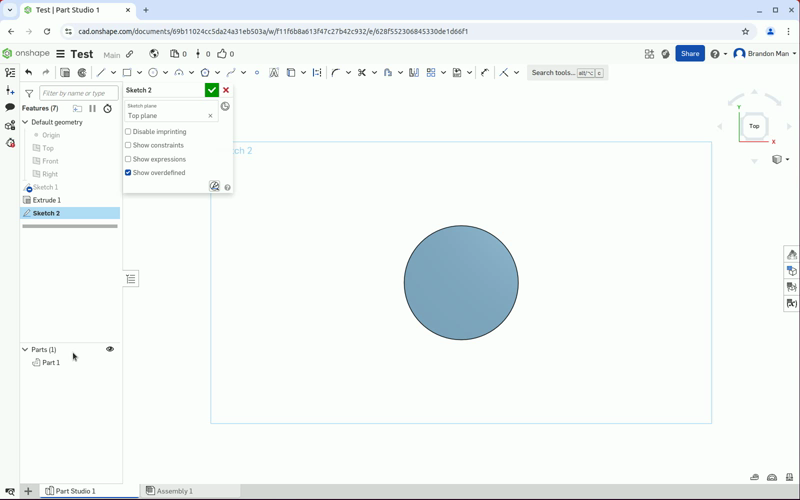
key(y)
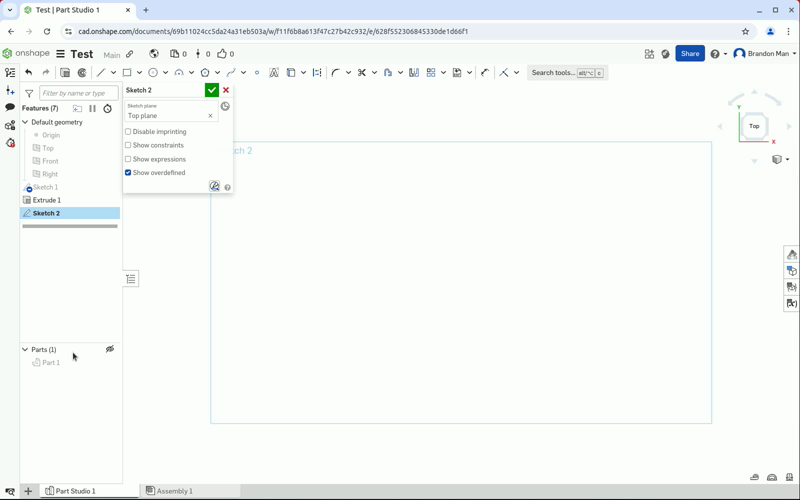
key(c)
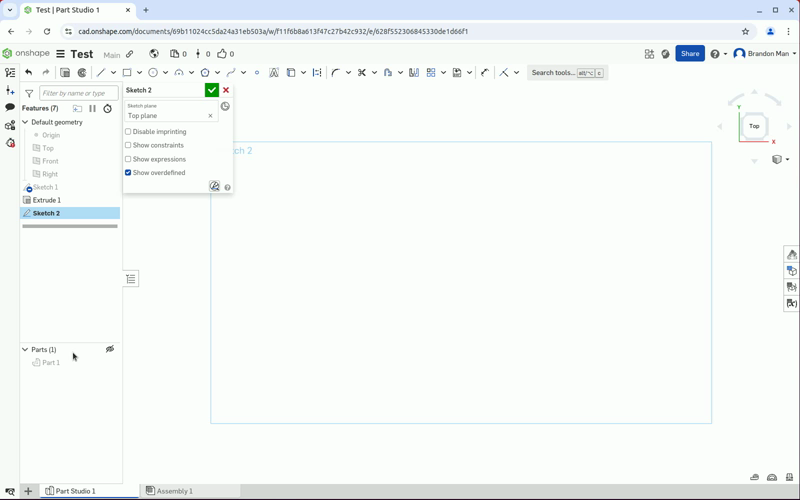
key_down(shift)
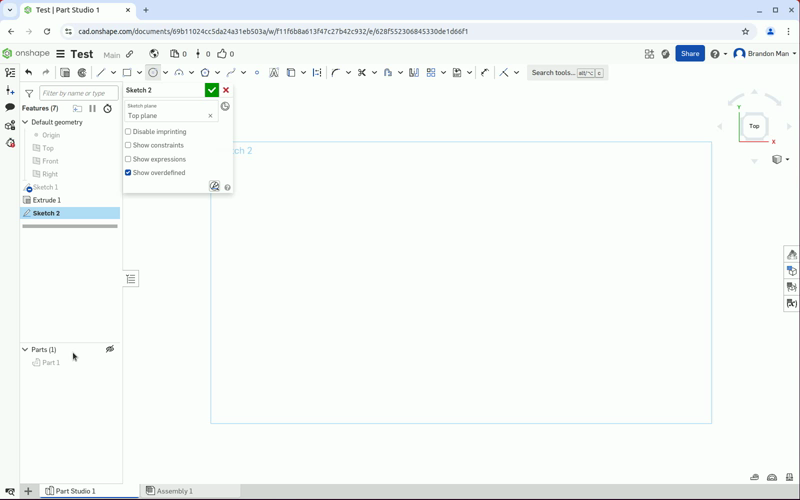
mouse_move(461, 282)
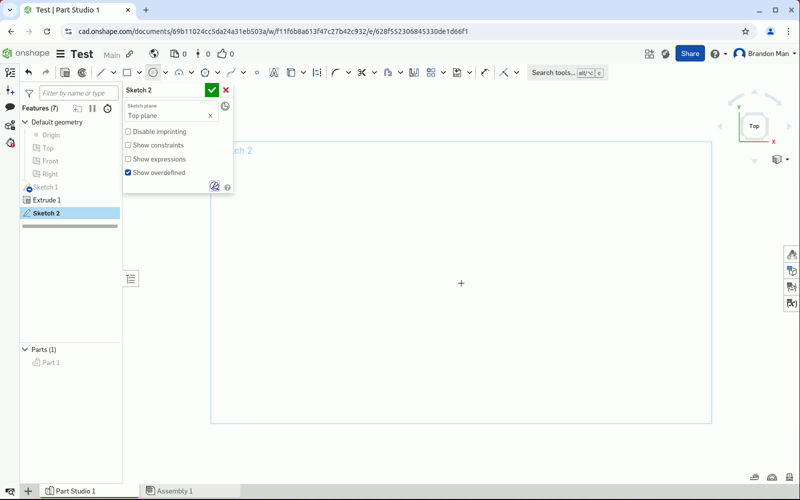
click(461, 282)
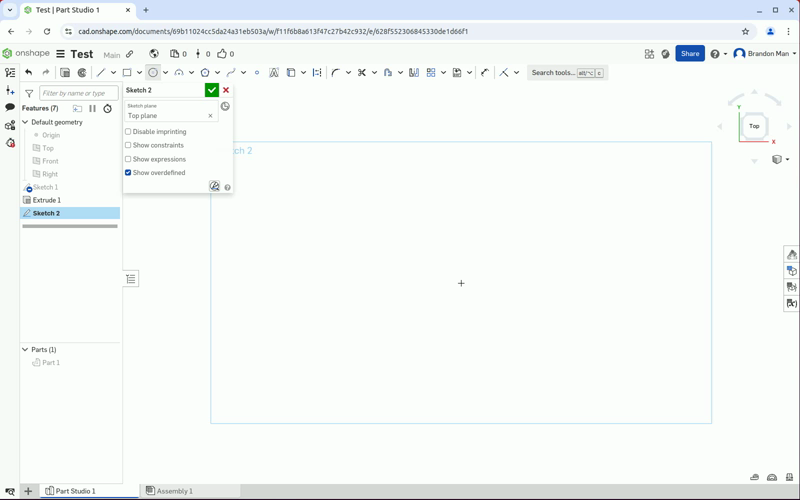
key_up(shift)
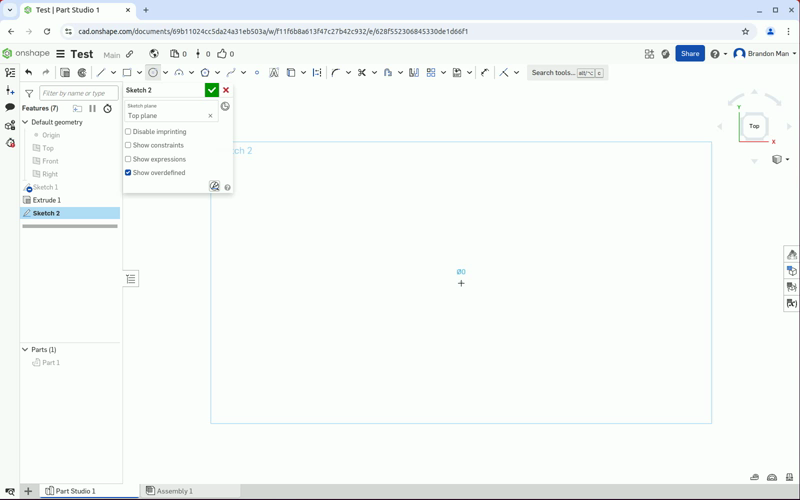
mouse_move(510, 282)
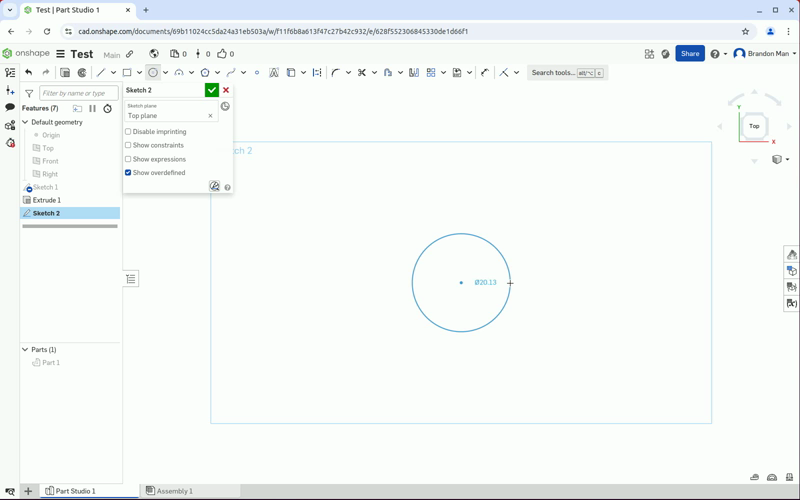
click(510, 282)
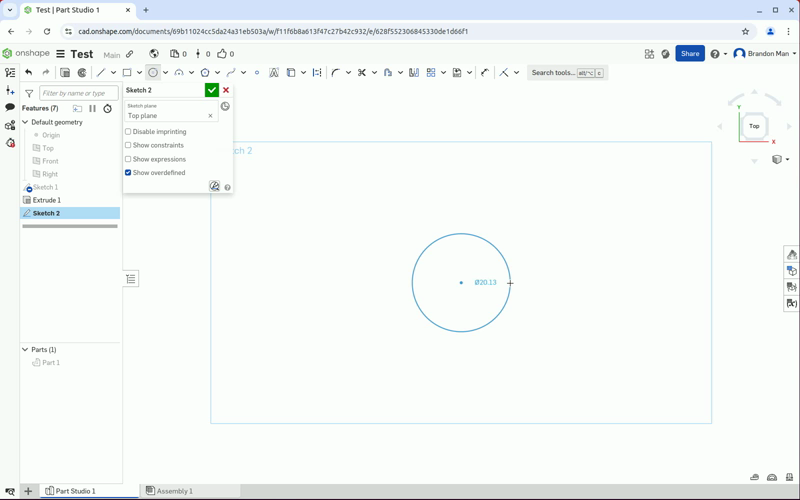
key(esc)
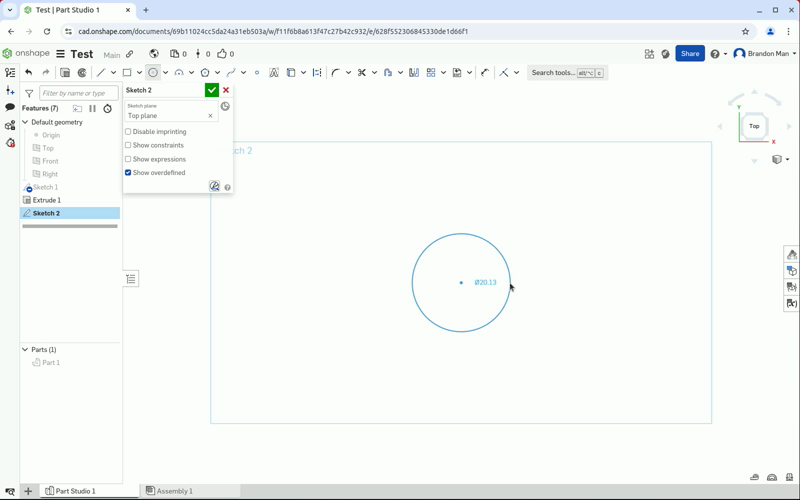
mouse_move(451, 266)
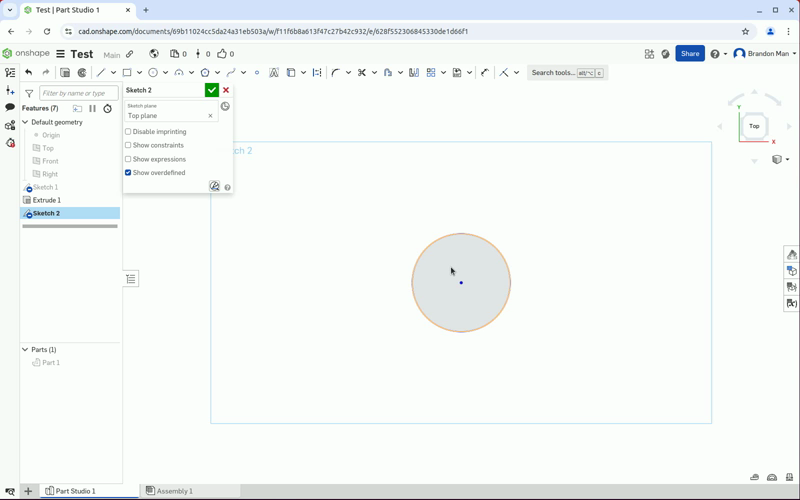
click(451, 266)
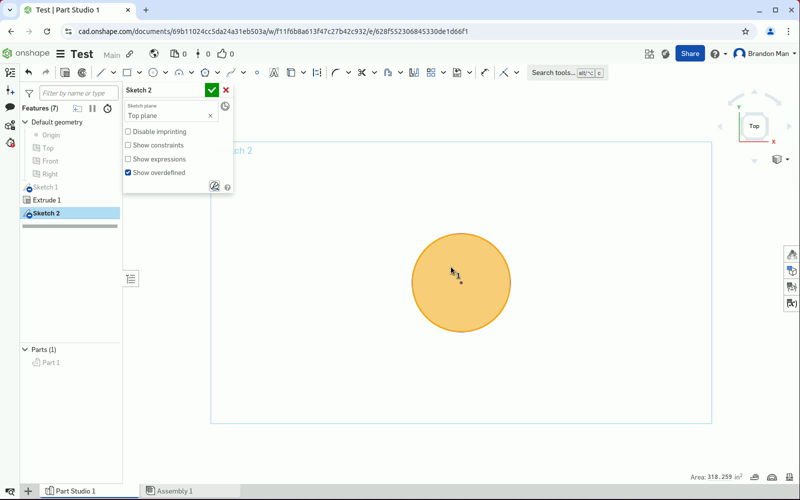
mouse_move(73, 352)
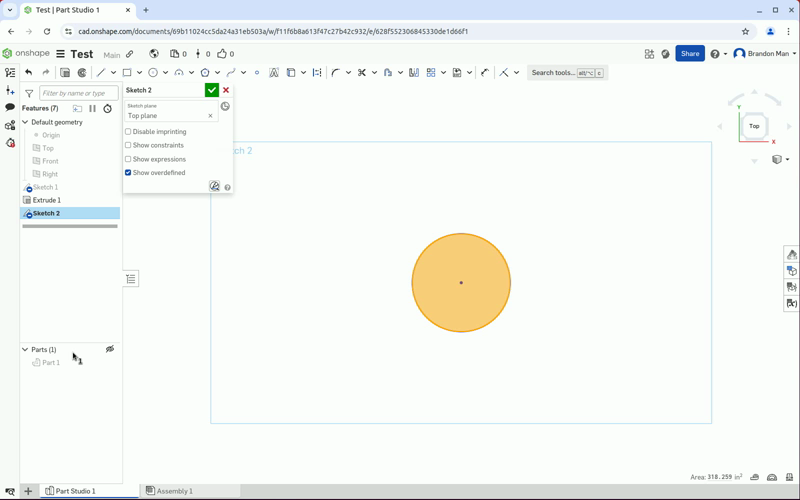
key(shift+y)
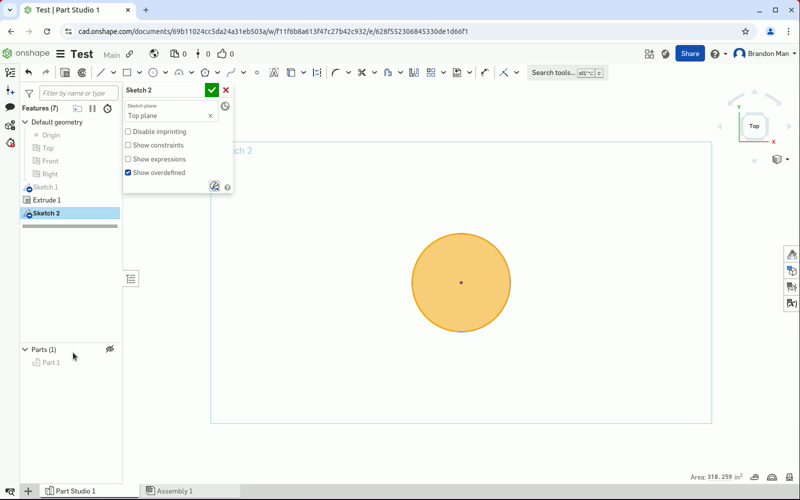
key(shift+e)
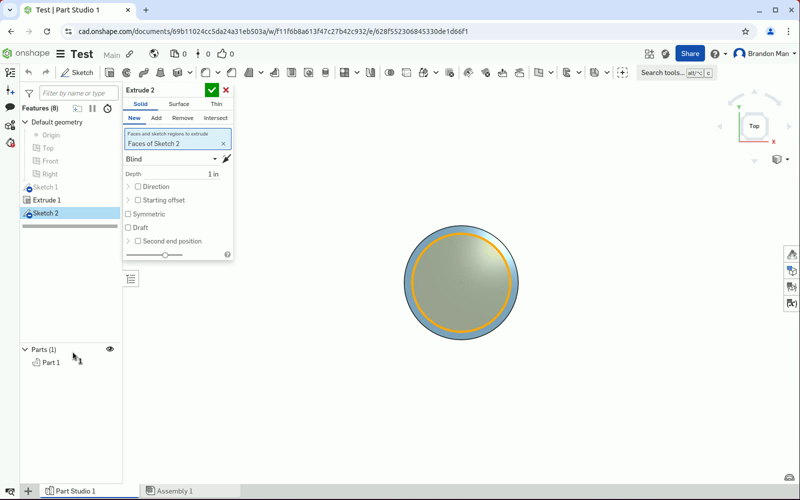
mouse_move(143, 106)
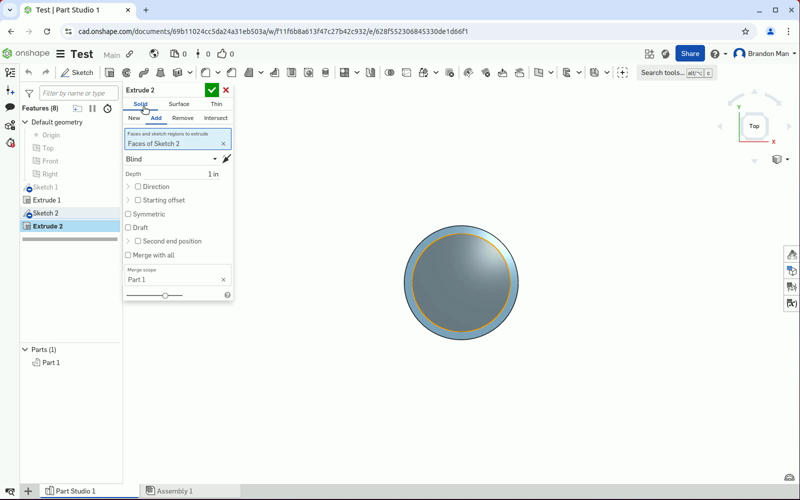
click(143, 106)
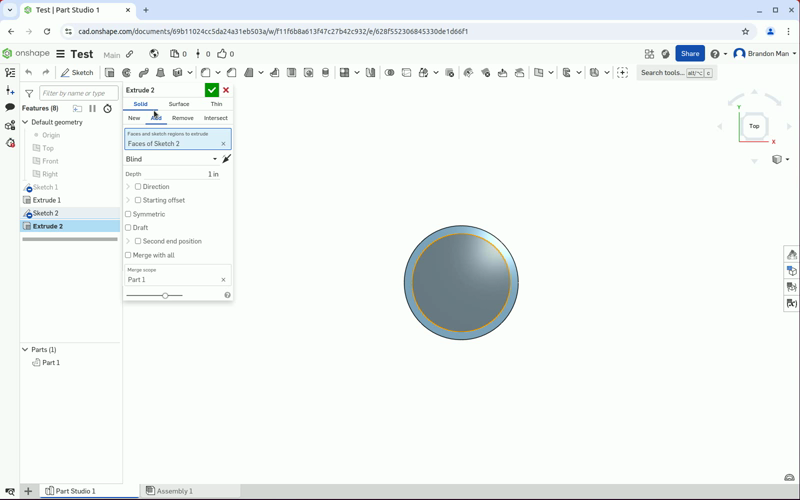
mouse_move(186, 120)
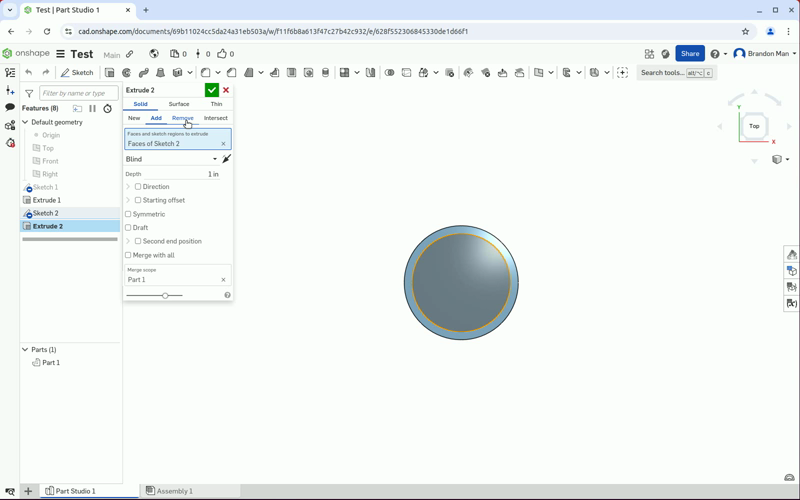
click(186, 120)
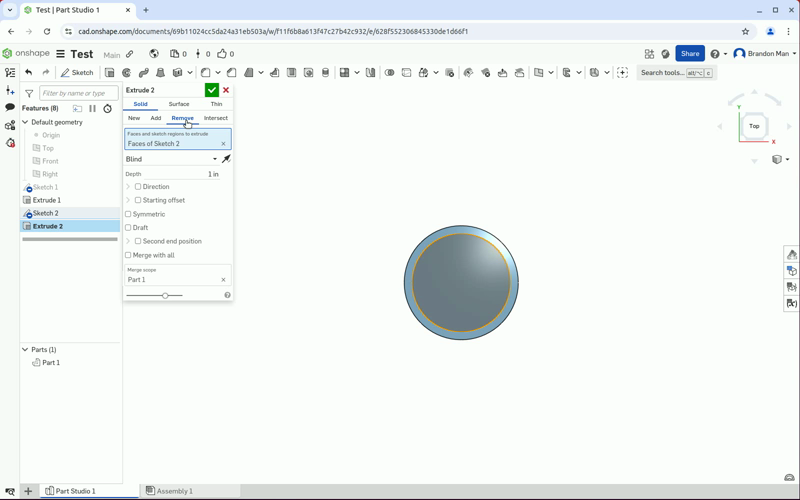
key(tab, 4)
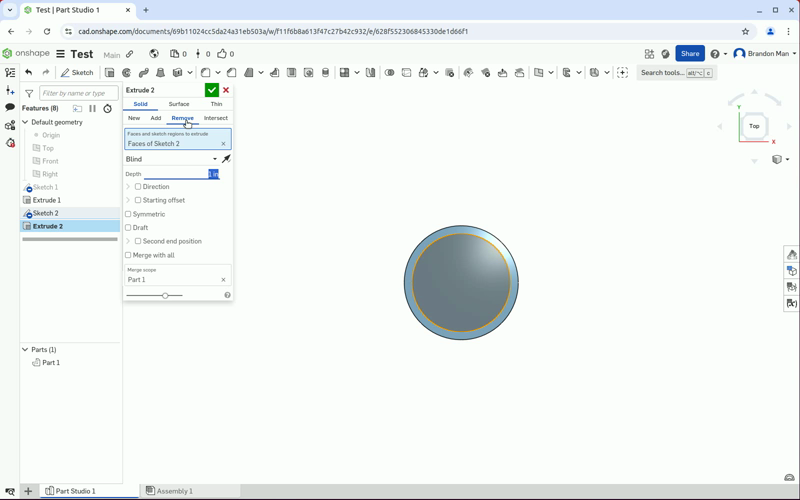
text(19.738)
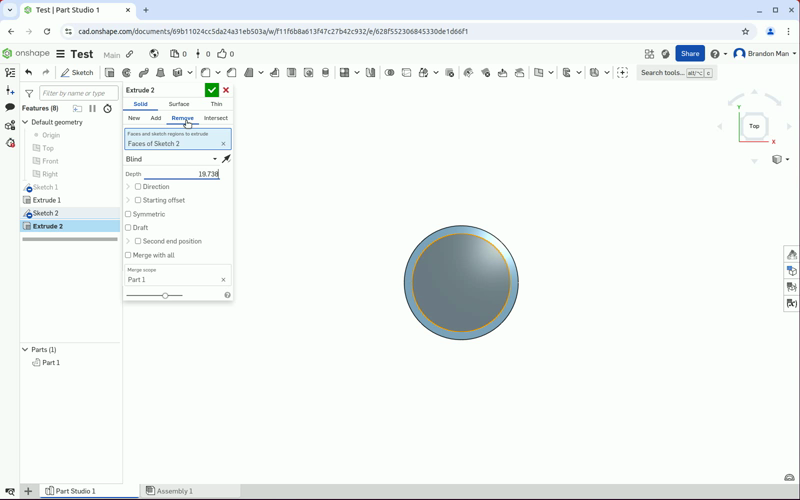
key(tab, 6)
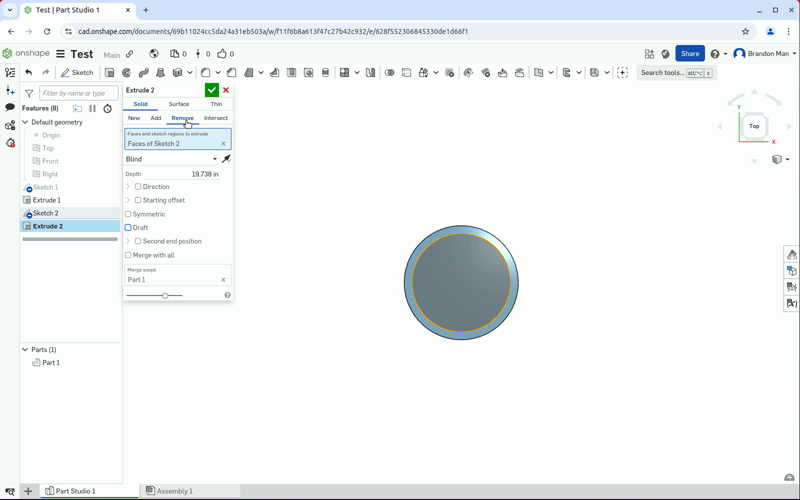
key(space)
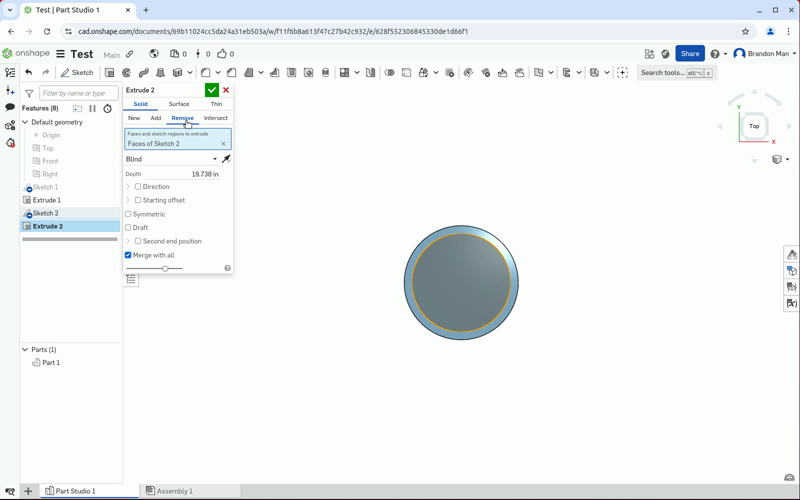
key(enter)
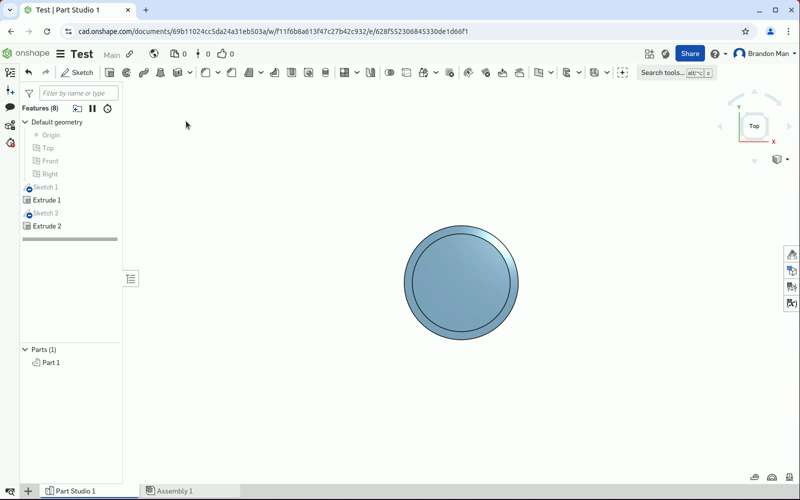
key(shift+h)
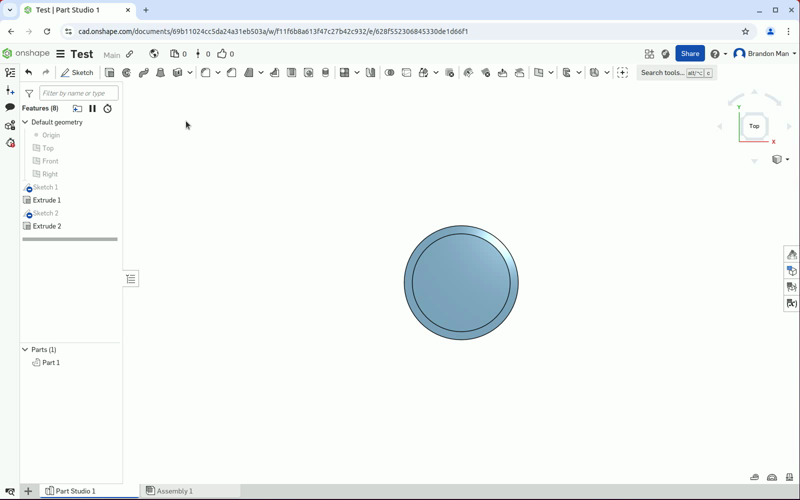
key(shift+h)
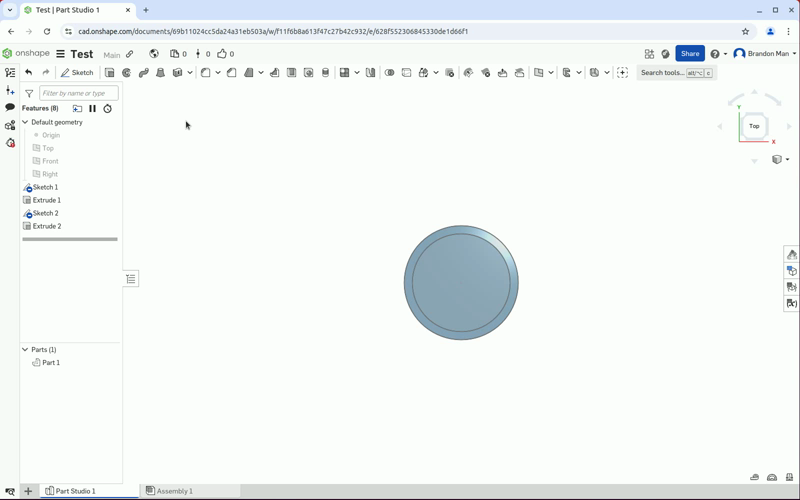
key(shift+7)
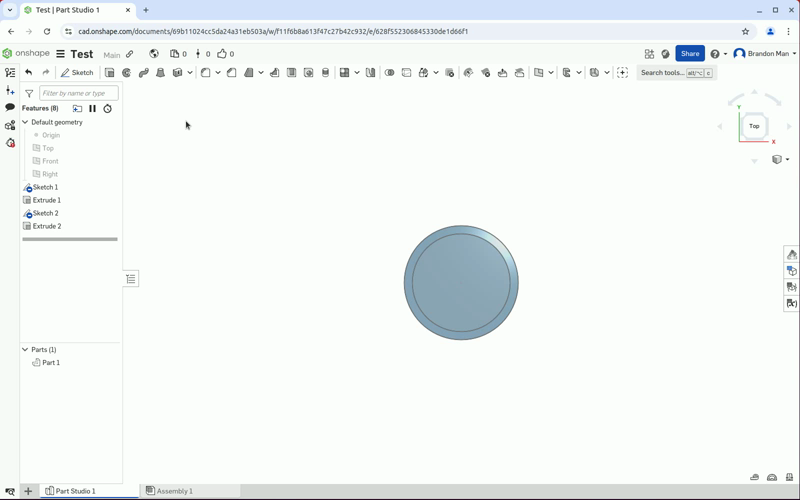
key(up, 3)
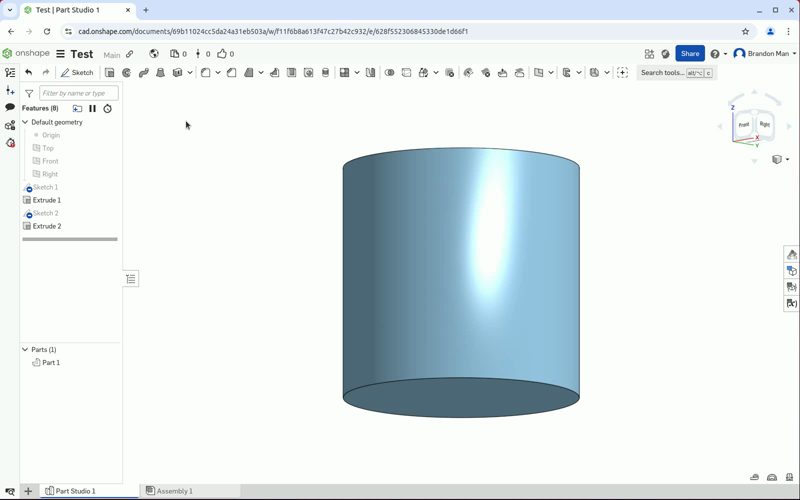
key(left, 3)
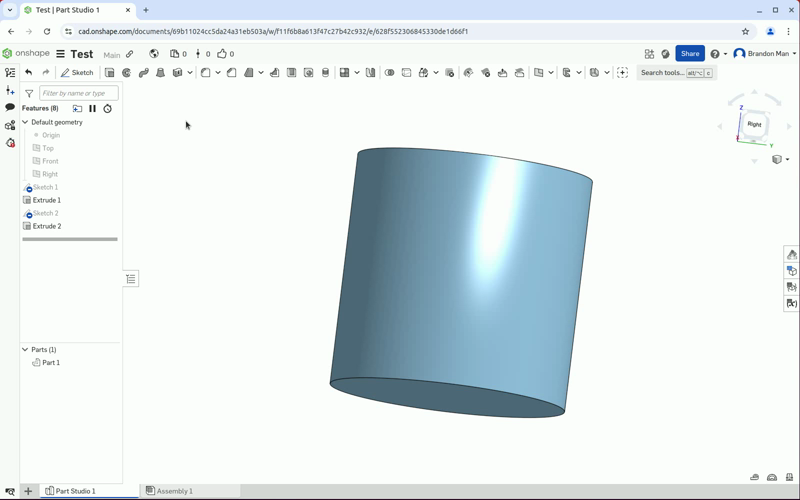
key(right, 3)
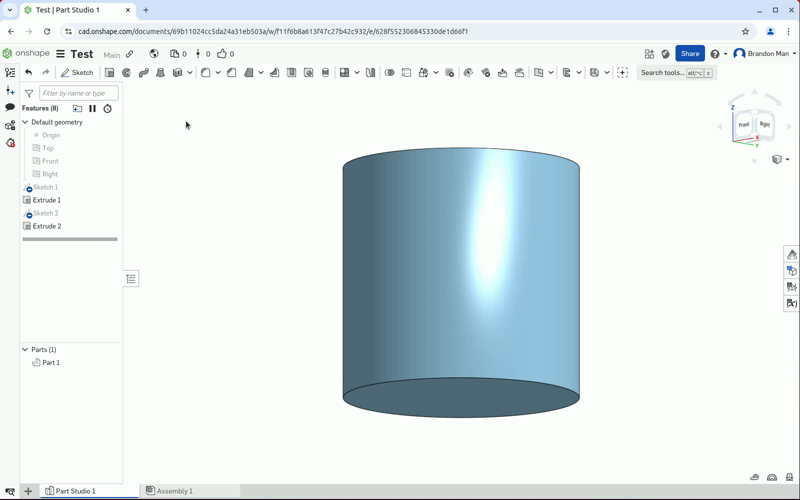
key(down, 3)
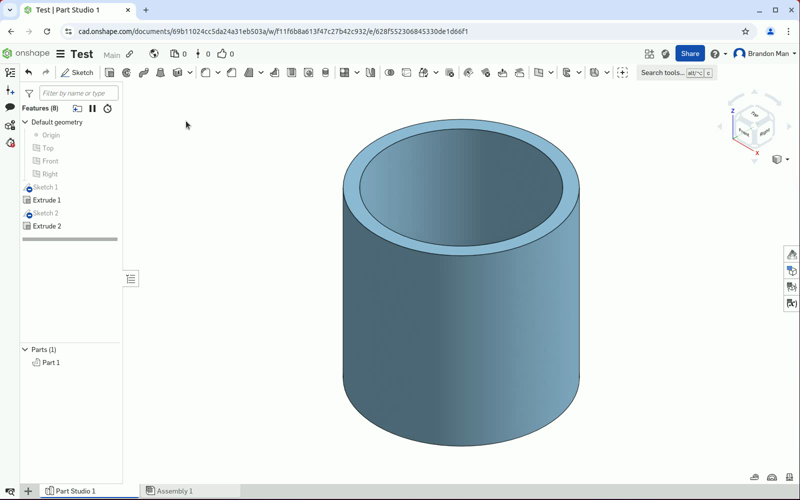
mouse_move(73, 189)
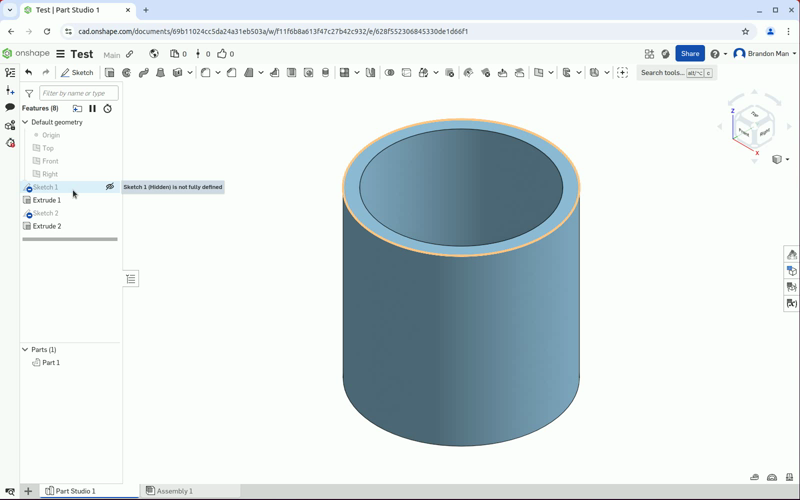
click(73, 189)